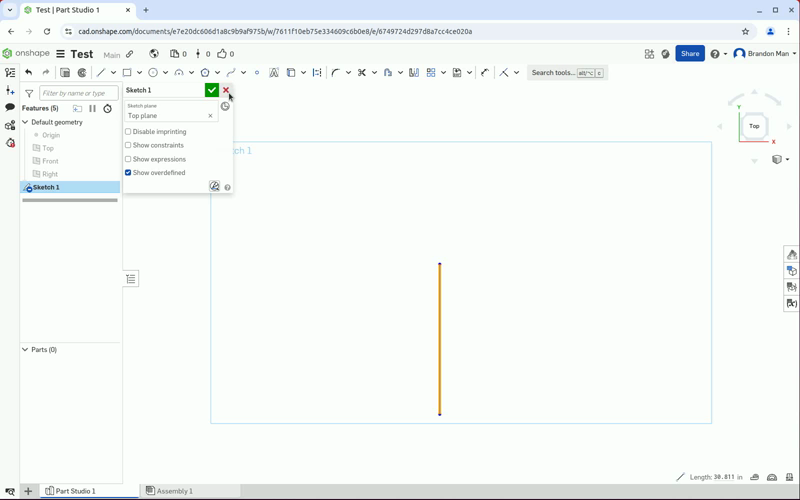
key(shift+h)
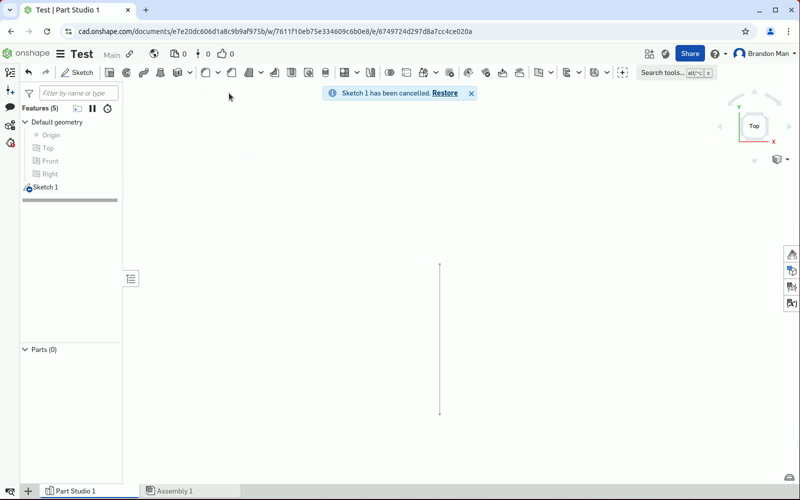
key(shift+s)
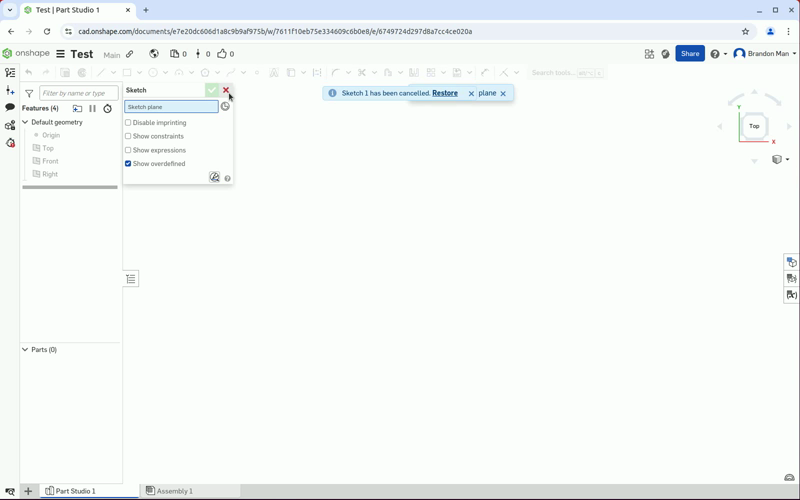
mouse_move(73, 150)
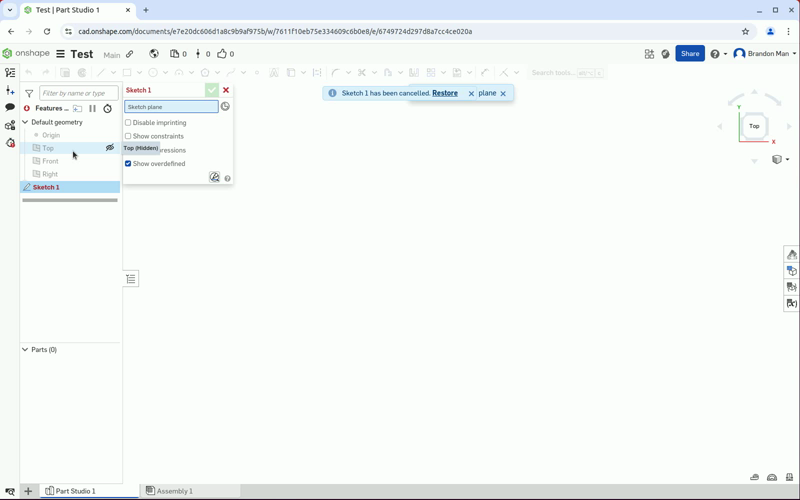
click(73, 150)
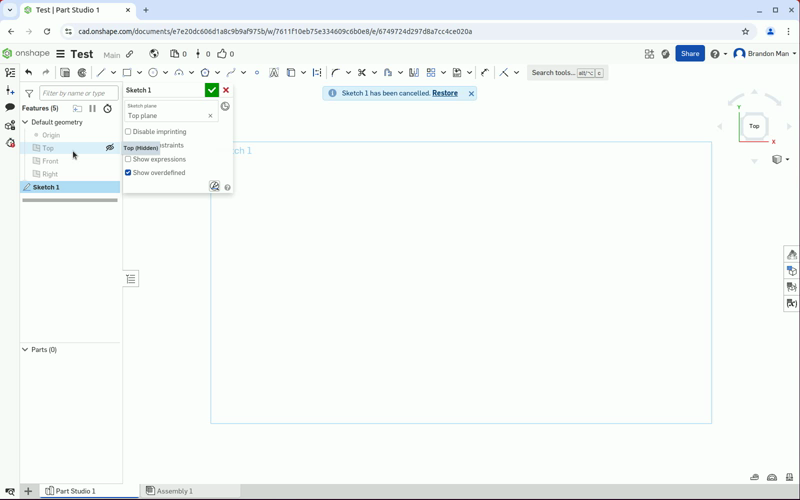
mouse_move(73, 352)
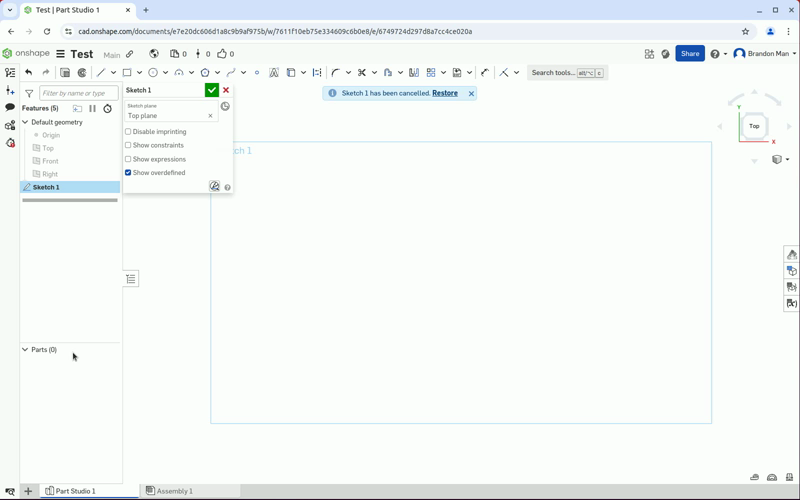
key(y)
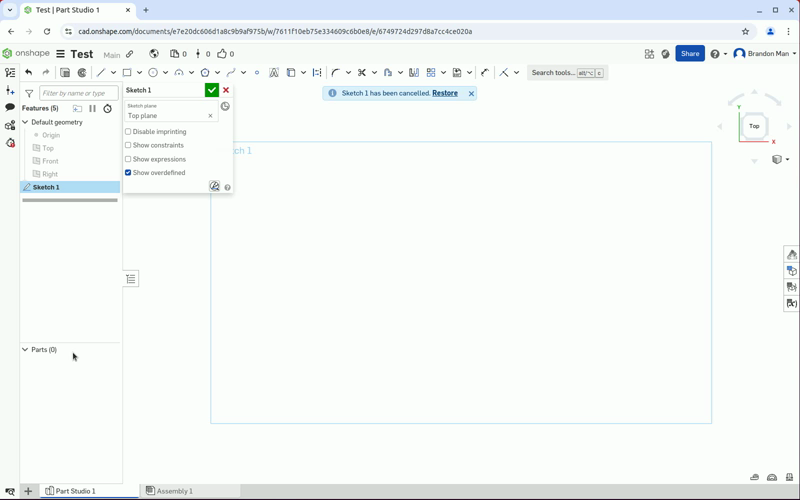
key(c)
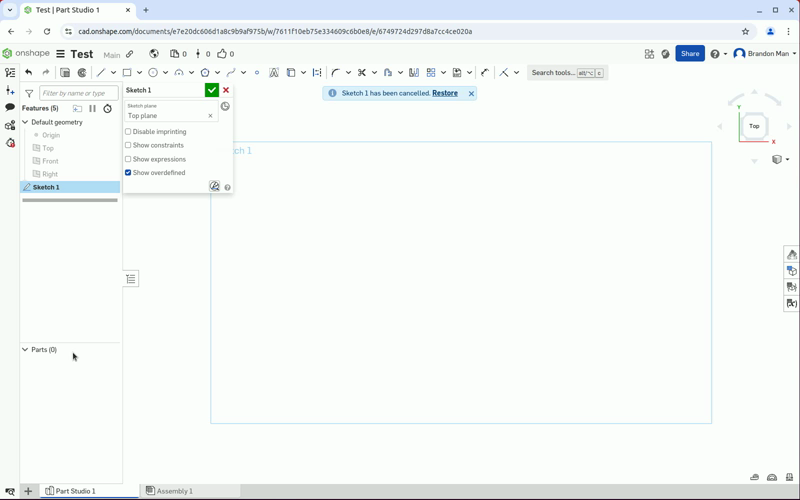
key_down(shift)
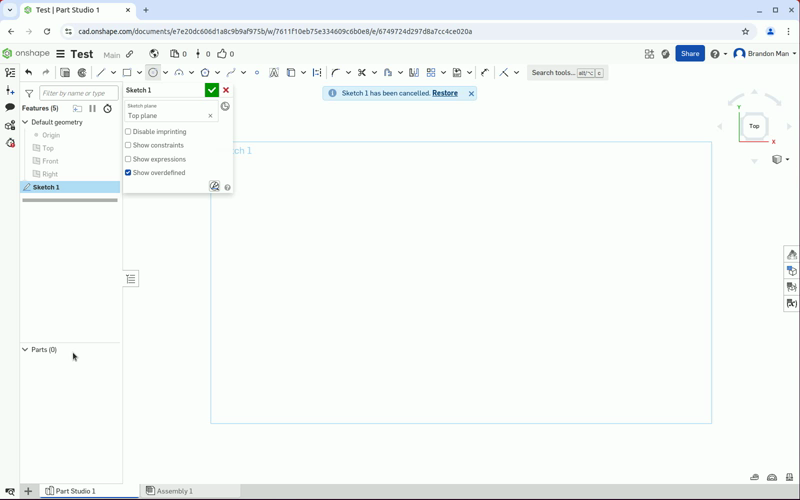
mouse_move(461, 282)
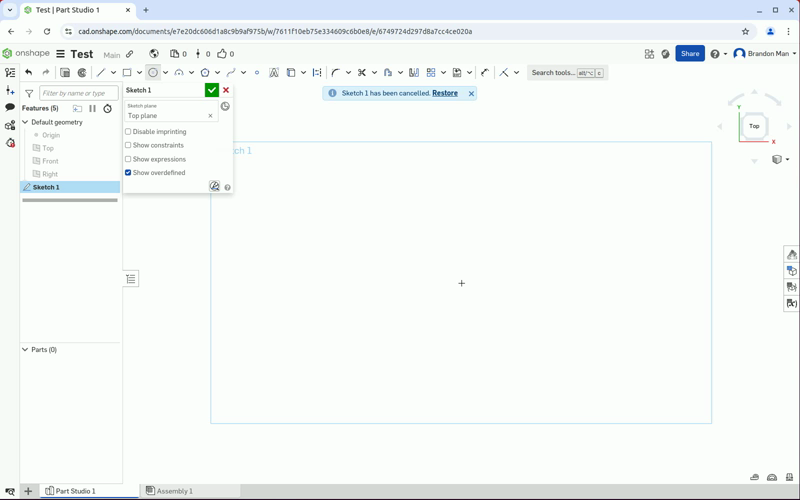
click(461, 282)
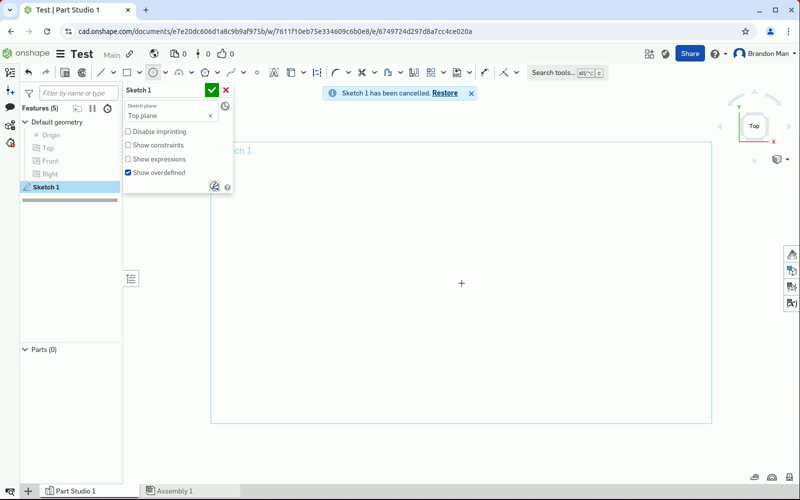
key_up(shift)
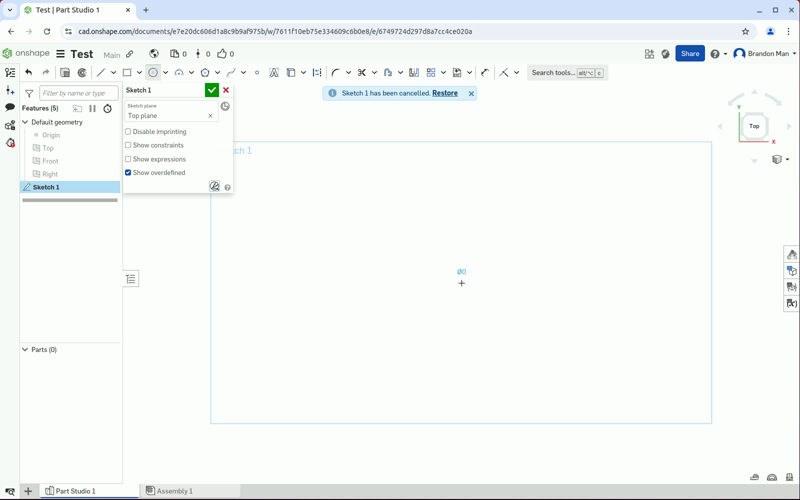
mouse_move(492, 282)
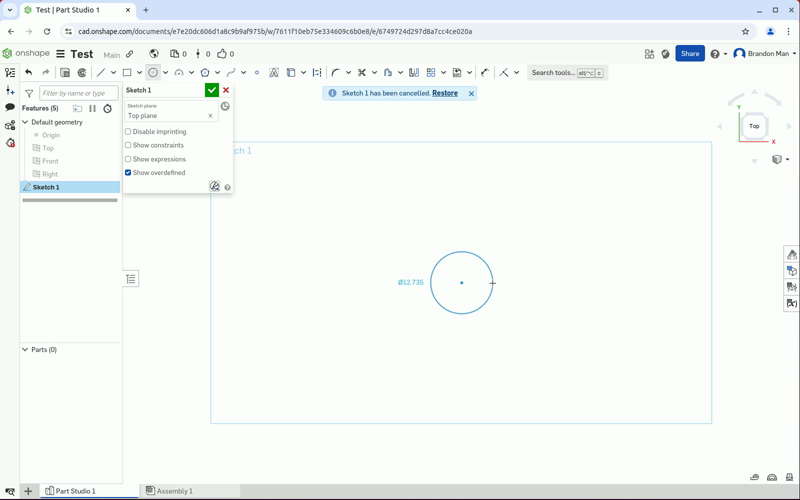
click(492, 282)
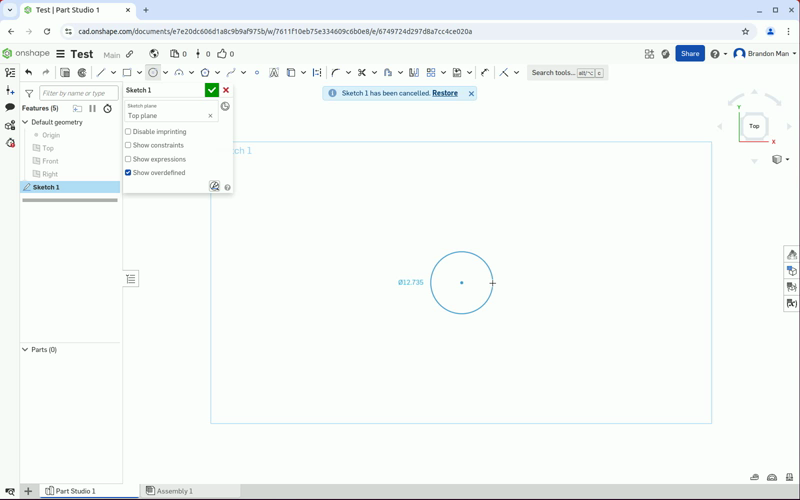
key(esc)
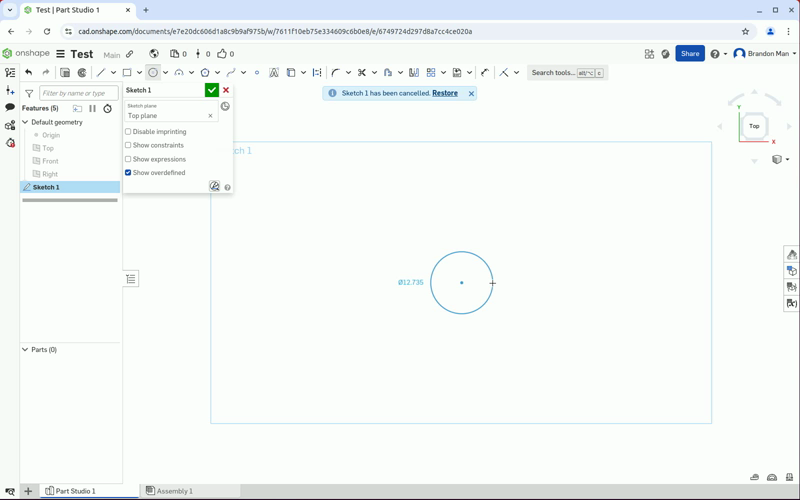
mouse_move(449, 303)
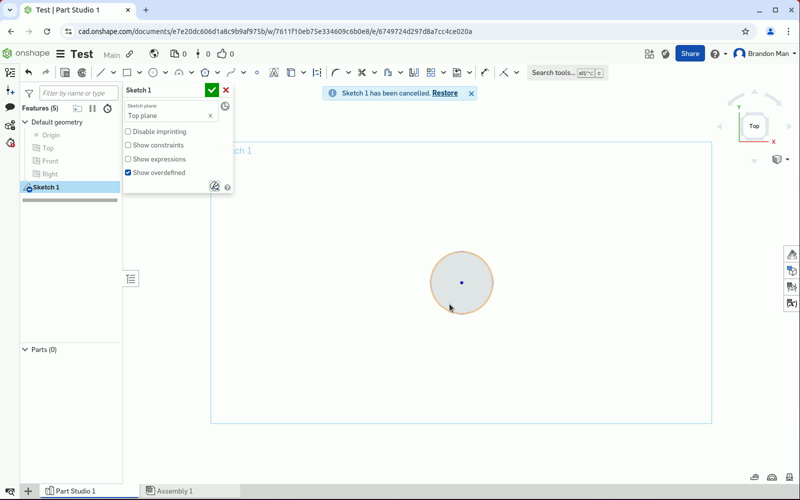
click(449, 303)
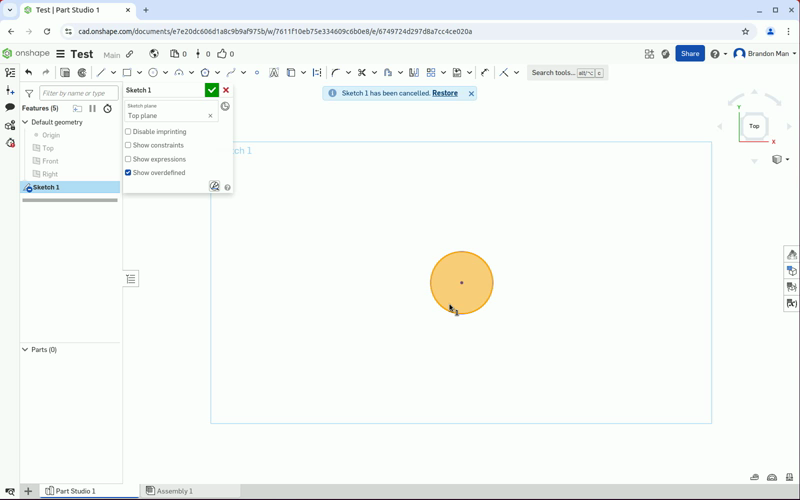
mouse_move(73, 352)
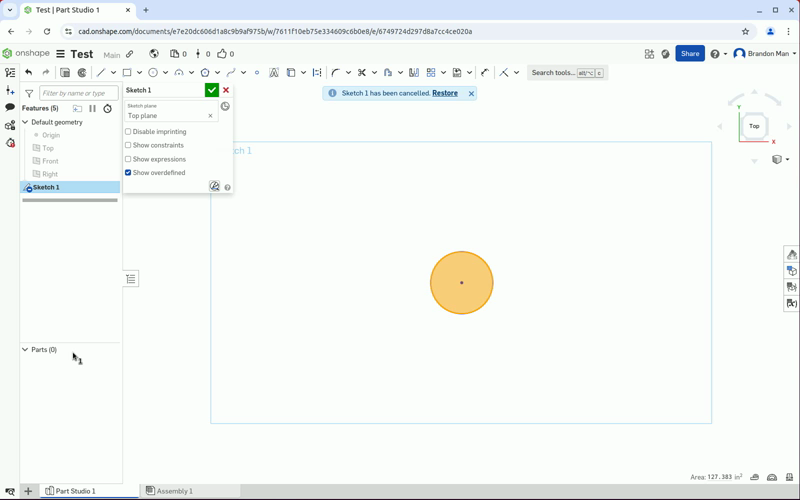
key(shift+y)
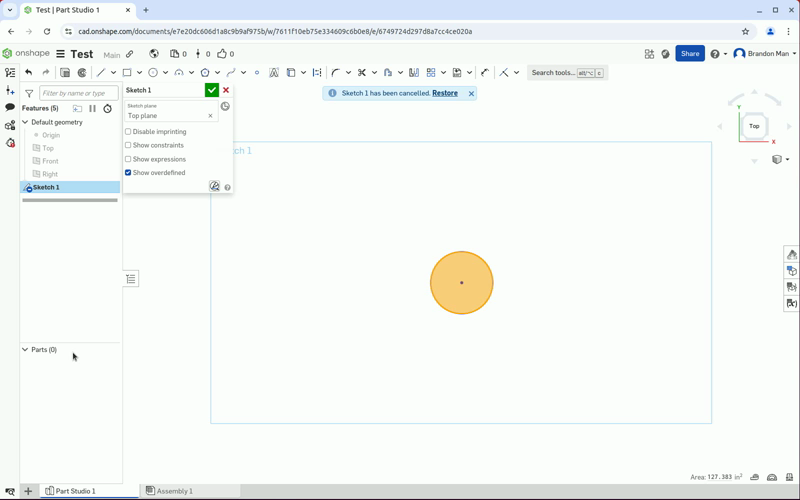
key(shift+e)
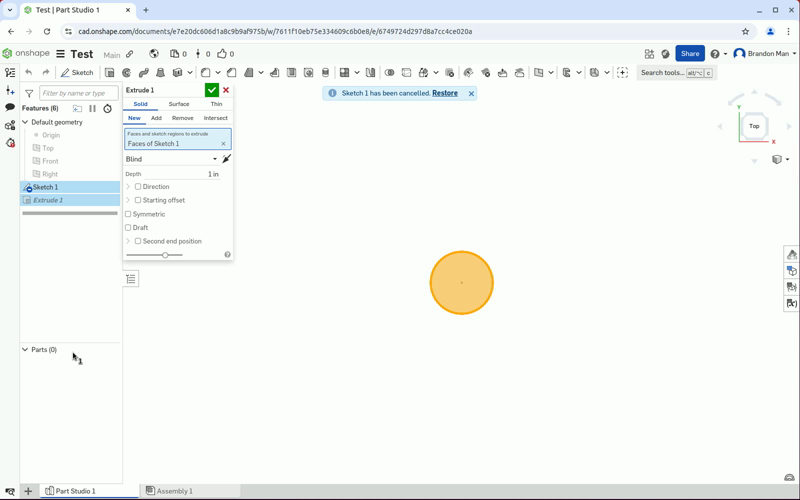
mouse_move(143, 106)
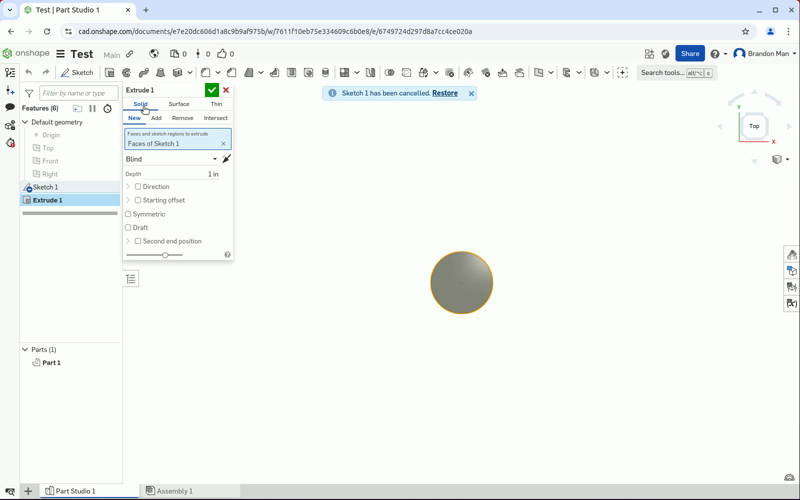
click(143, 106)
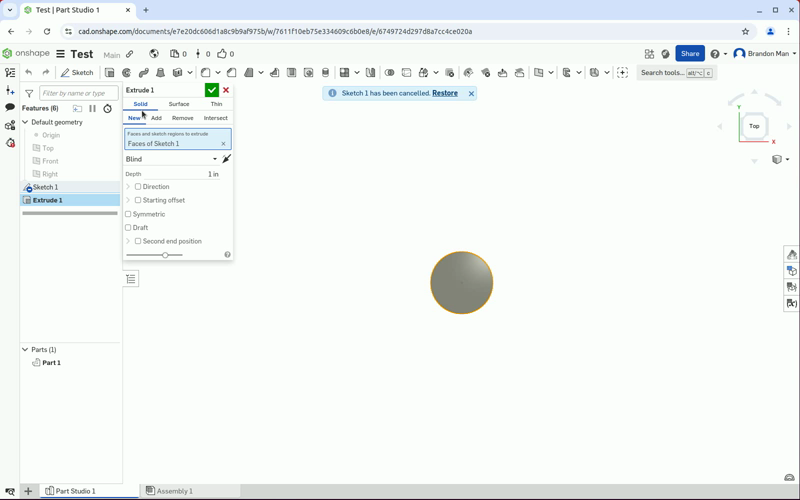
mouse_move(137, 120)
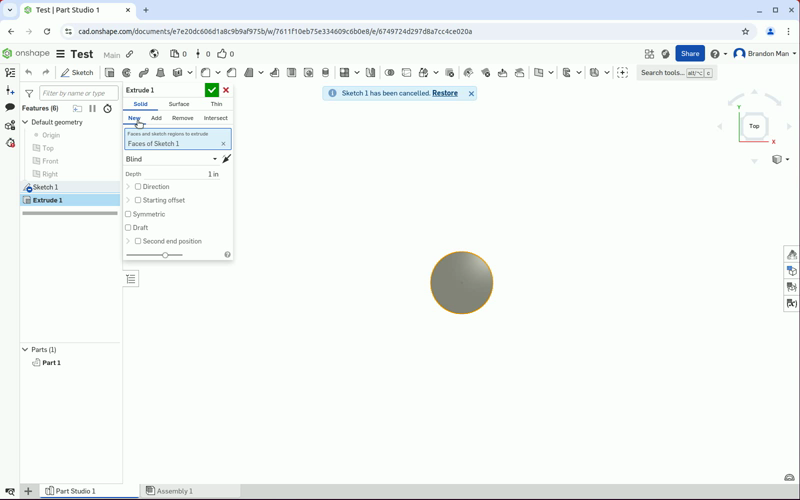
click(137, 120)
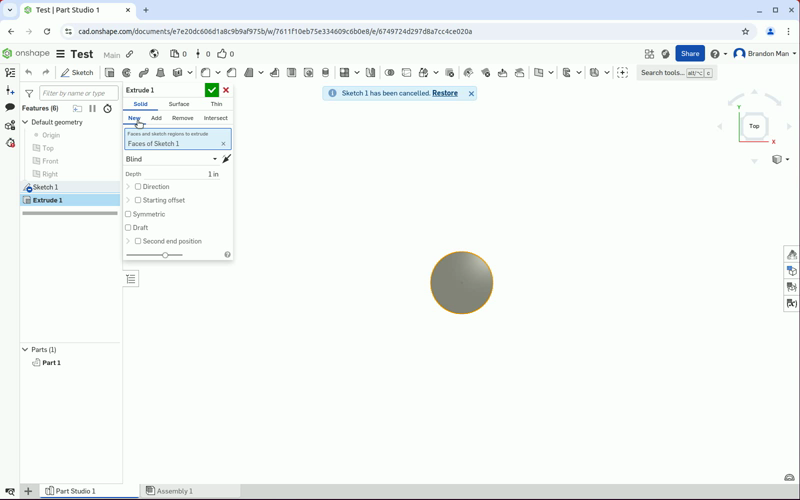
key(tab, 4)
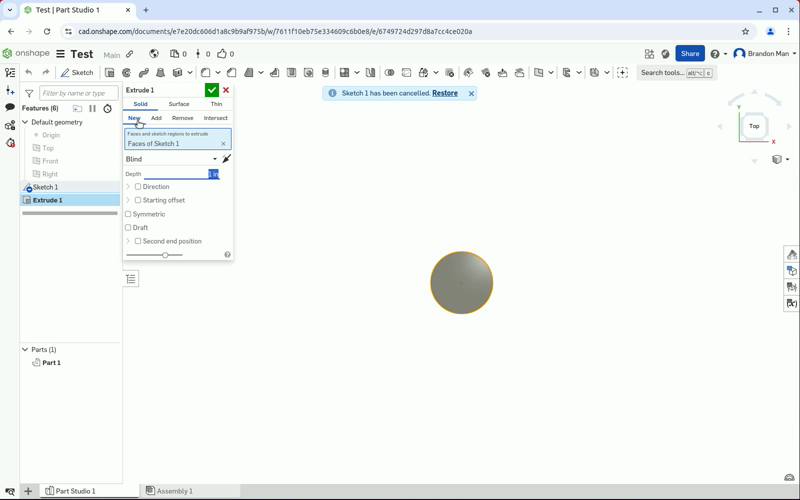
text(23.108)
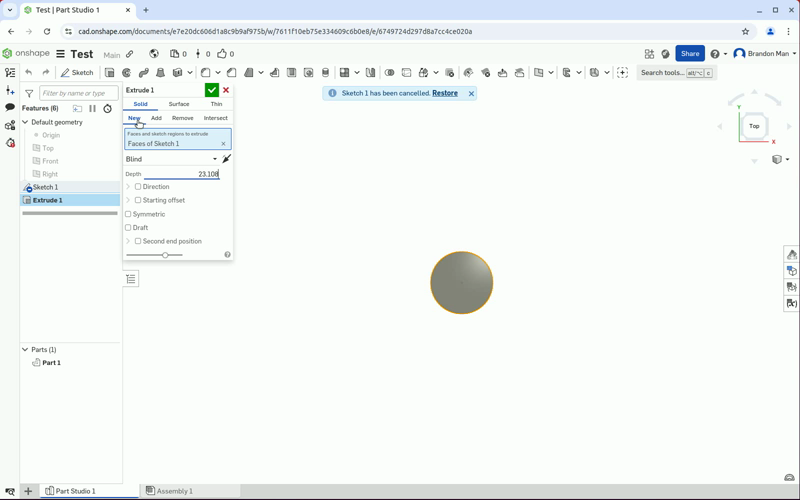
key(enter)
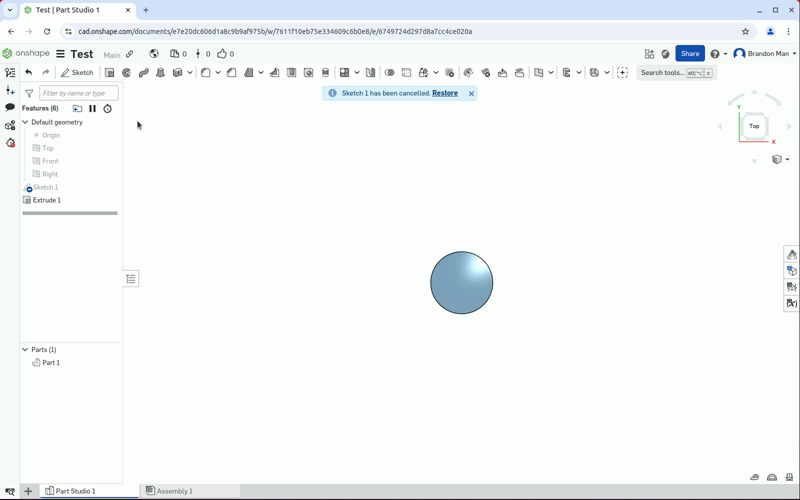
key(shift+h)
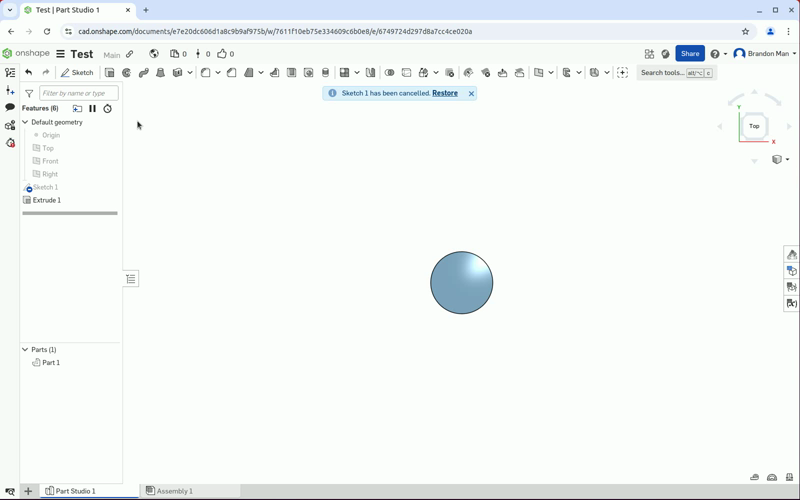
key(shift+h)
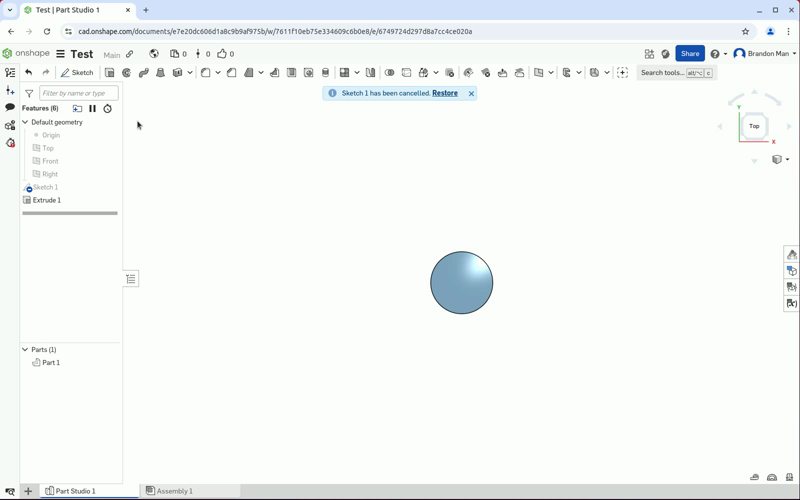
mouse_move(73, 189)
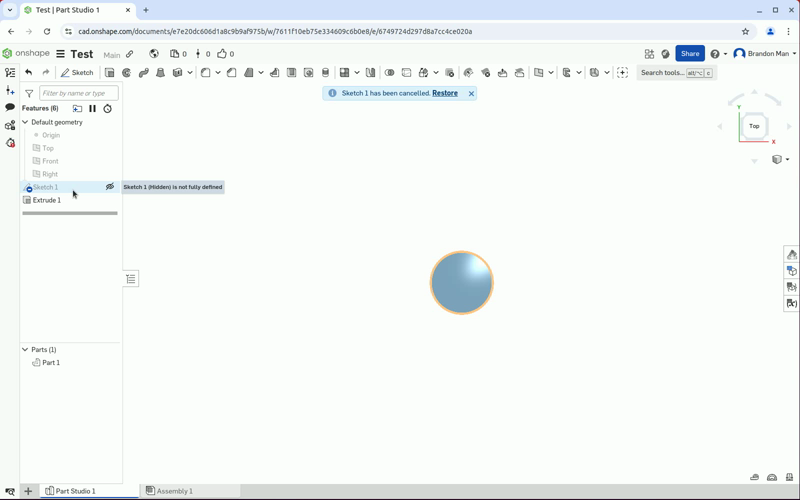
click(73, 189)
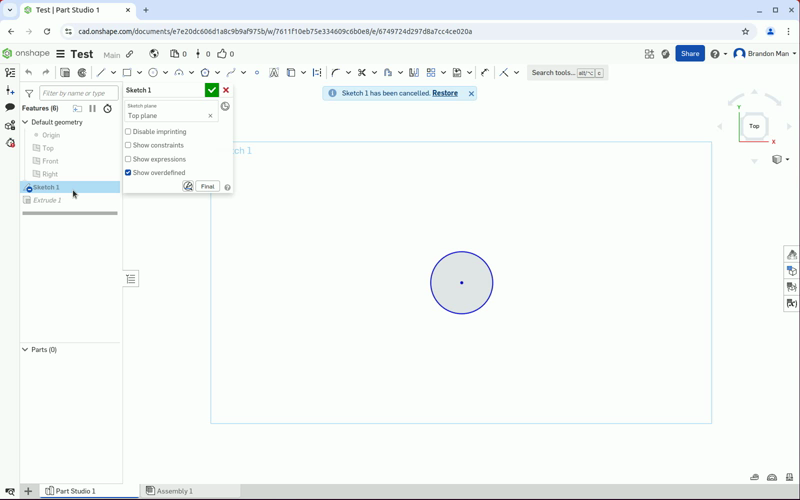
mouse_move(229, 92)
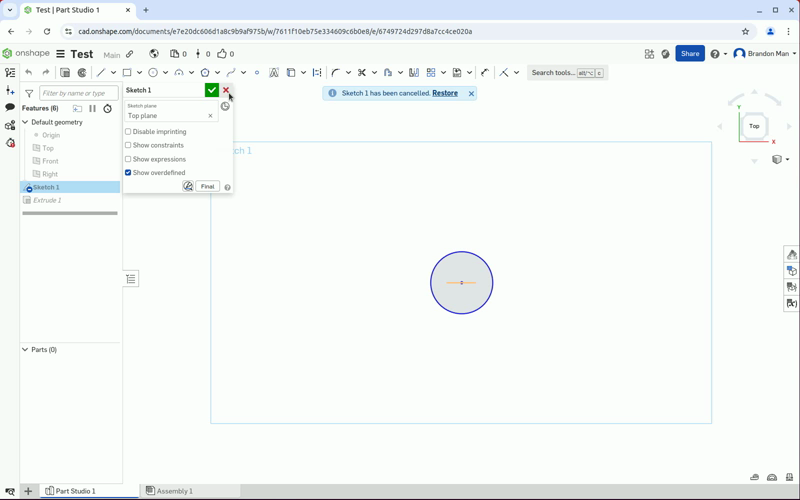
click(229, 92)
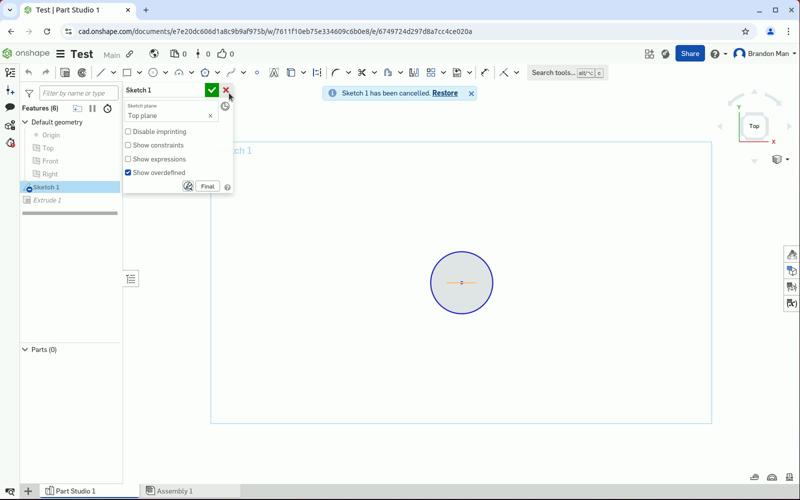
key(shift+s)
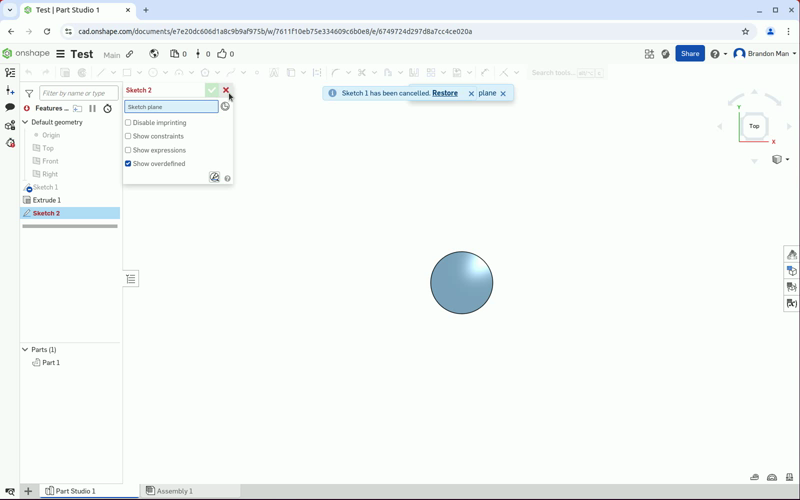
mouse_move(73, 150)
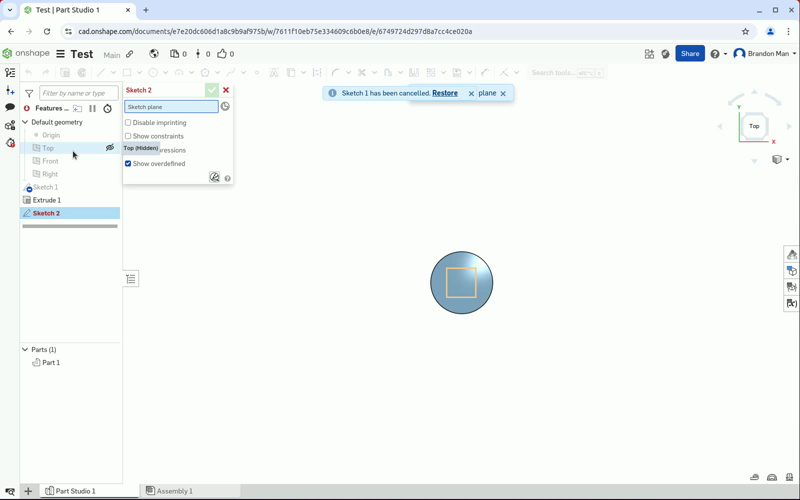
click(73, 150)
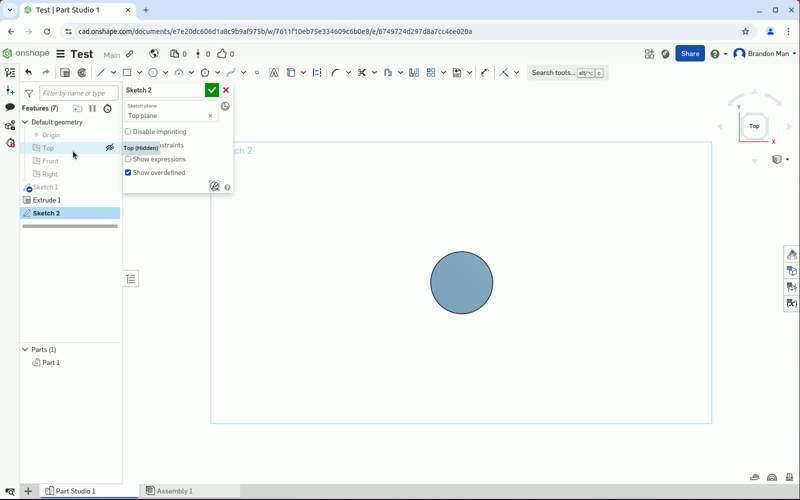
mouse_move(73, 352)
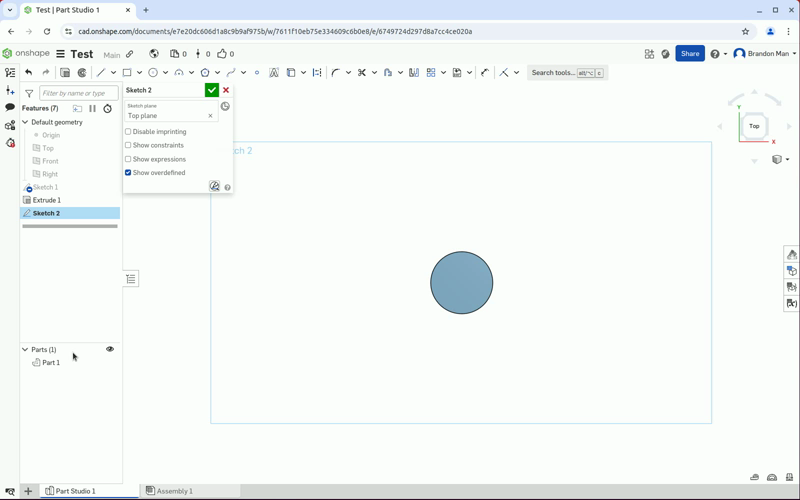
key(y)
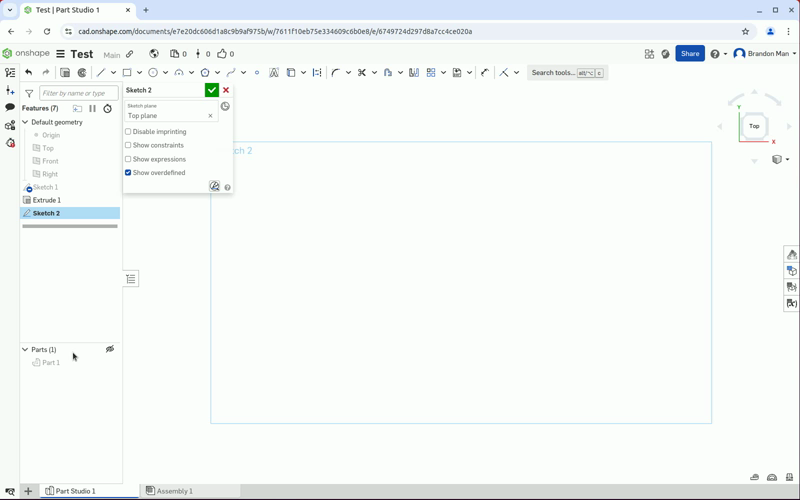
key(c)
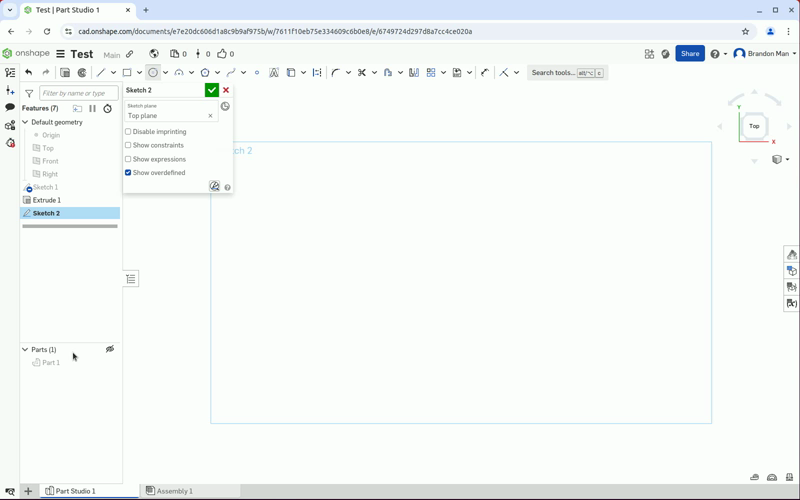
key_down(shift)
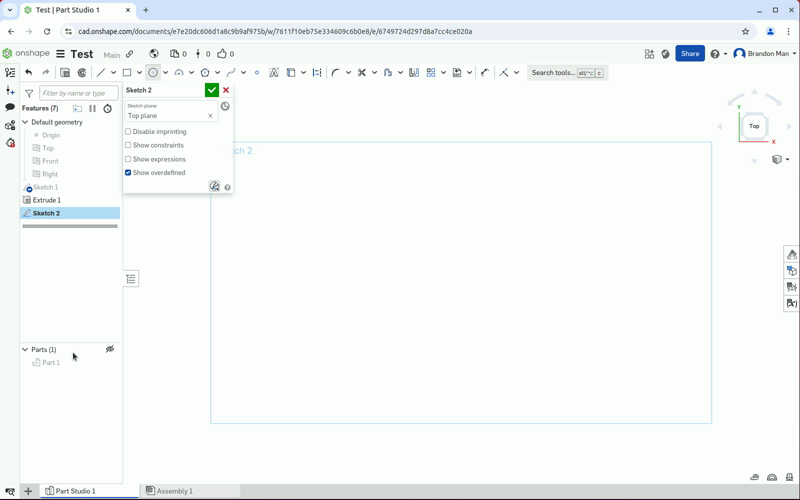
mouse_move(461, 282)
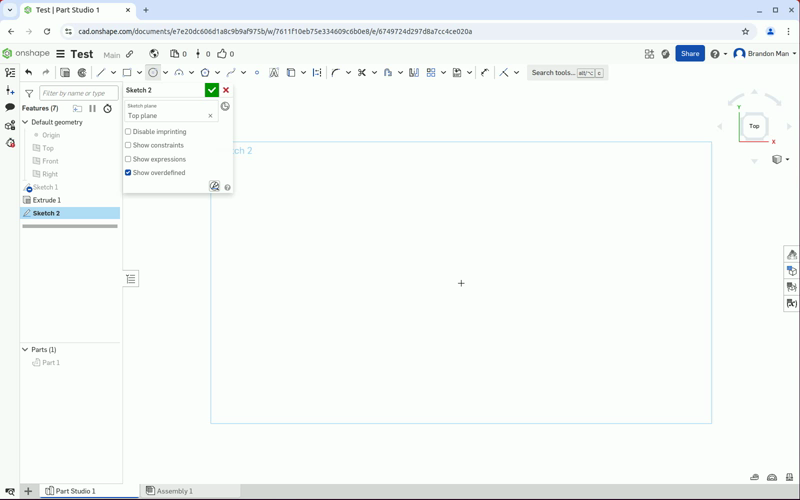
click(461, 282)
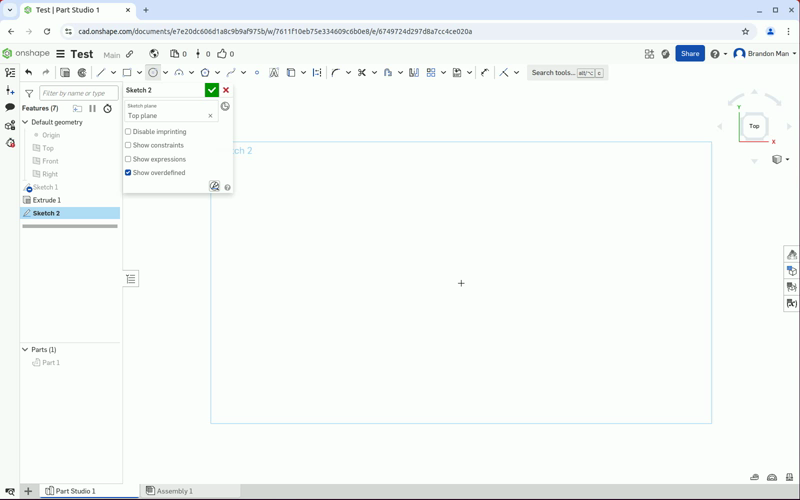
key_up(shift)
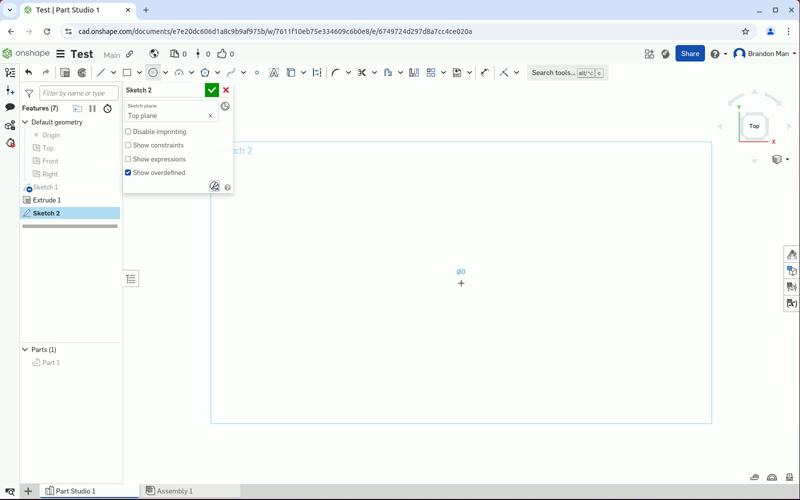
mouse_move(525, 282)
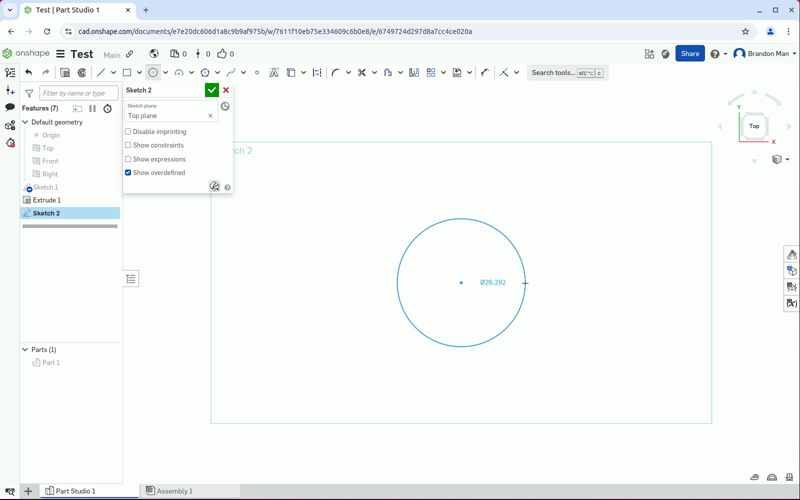
click(525, 282)
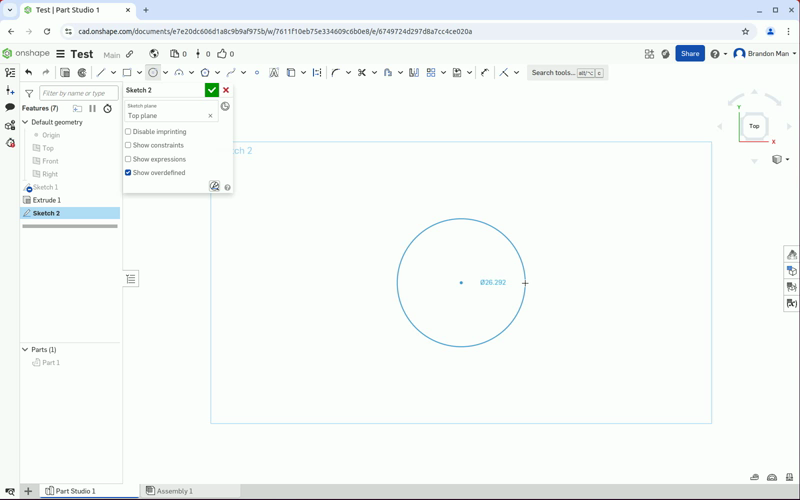
key(esc)
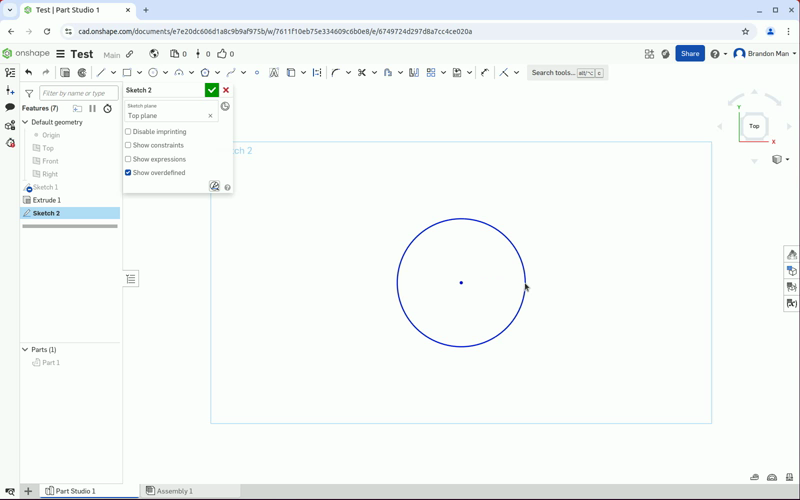
mouse_move(436, 246)
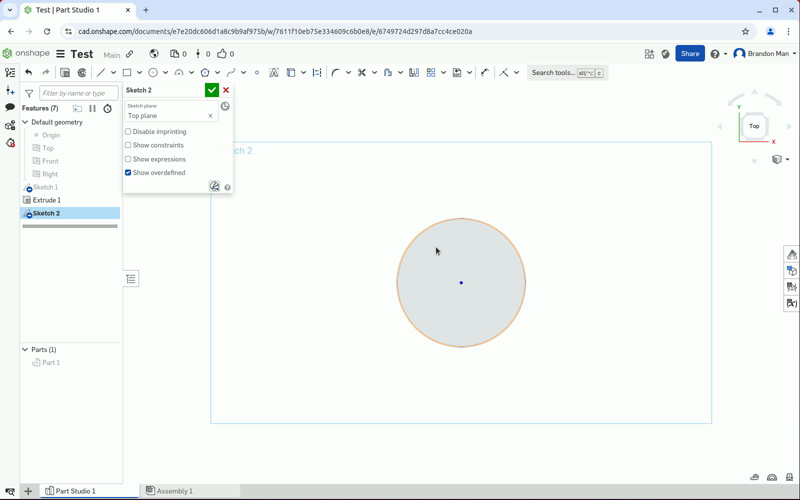
click(436, 246)
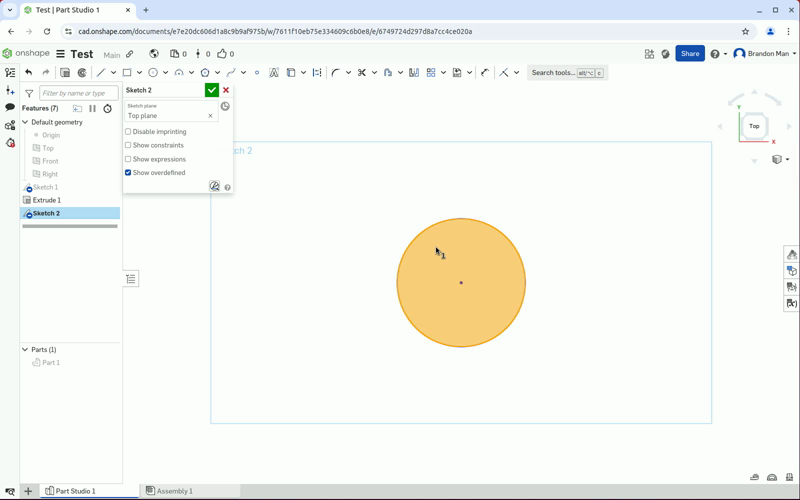
mouse_move(73, 352)
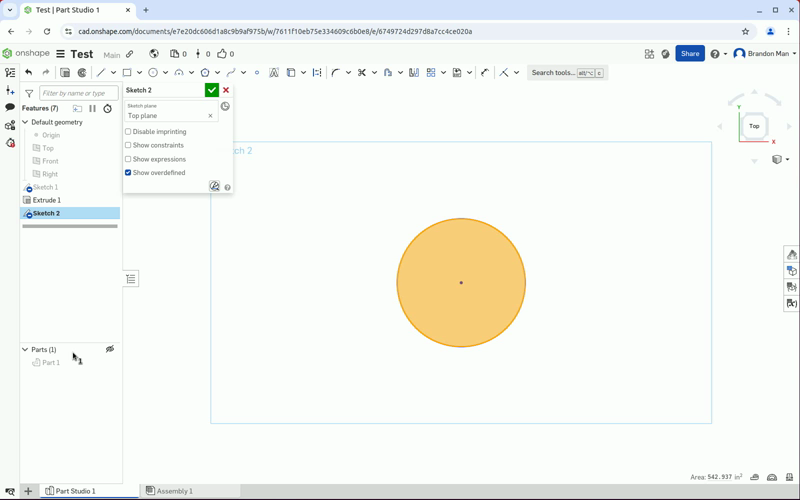
key(shift+y)
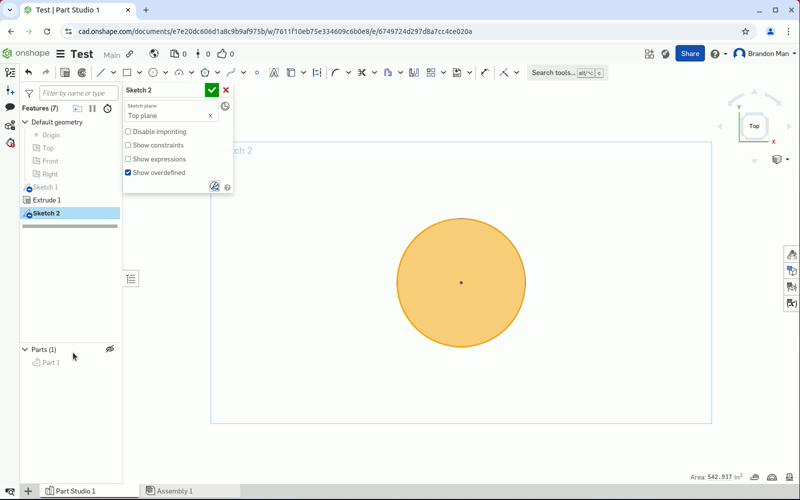
key(shift+e)
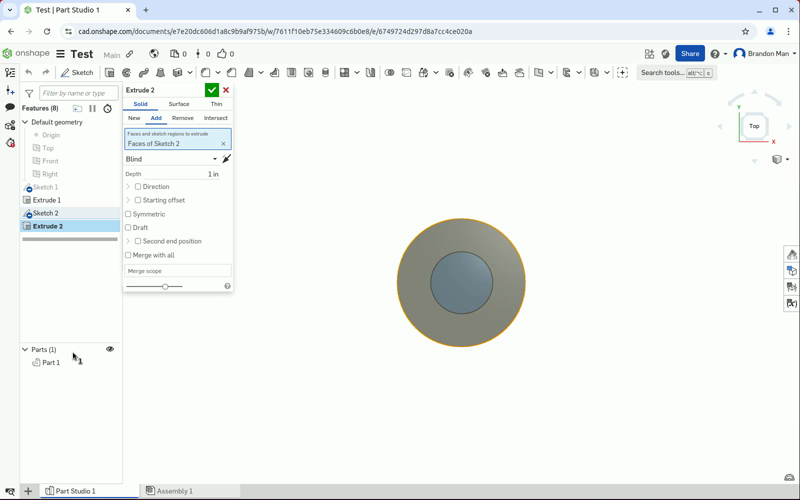
mouse_move(143, 106)
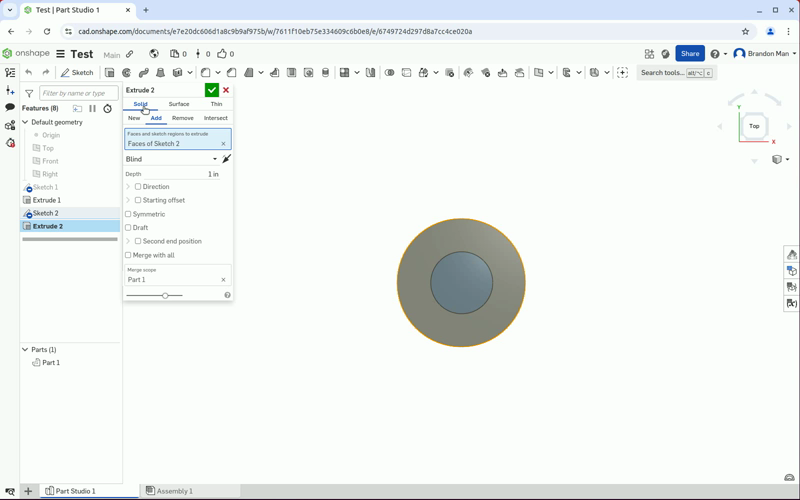
click(143, 106)
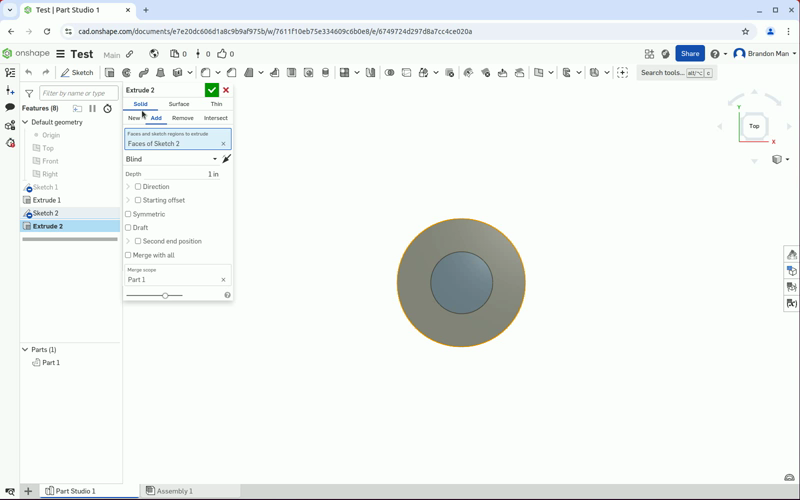
mouse_move(137, 120)
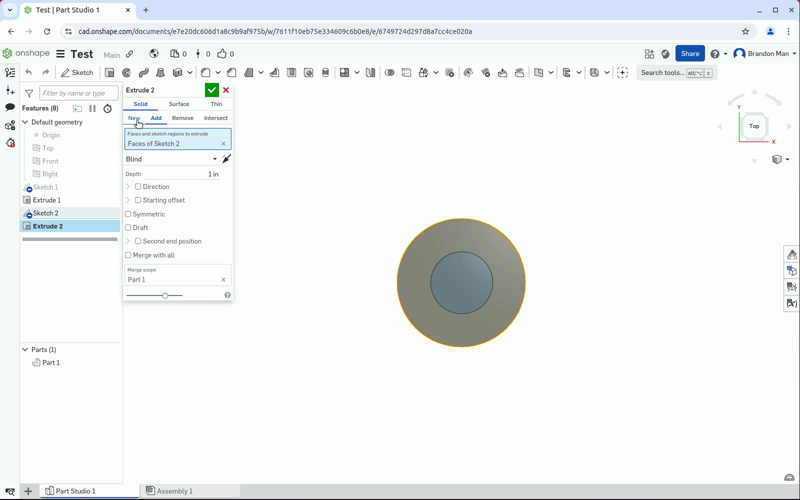
click(137, 120)
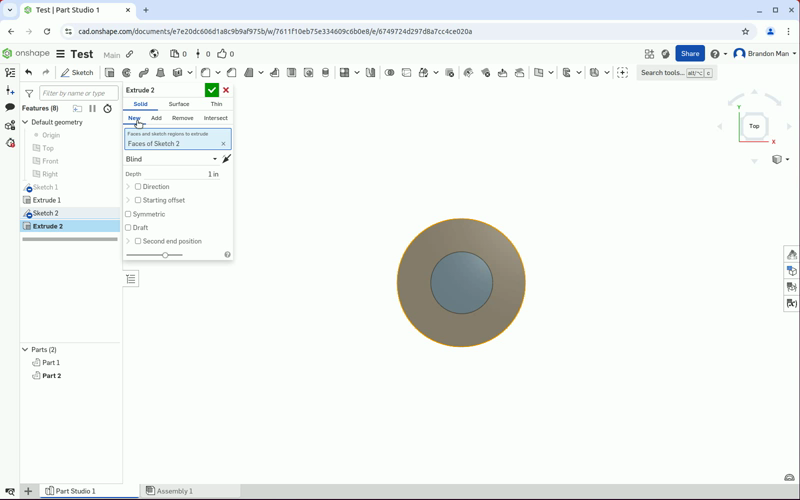
key(tab, 4)
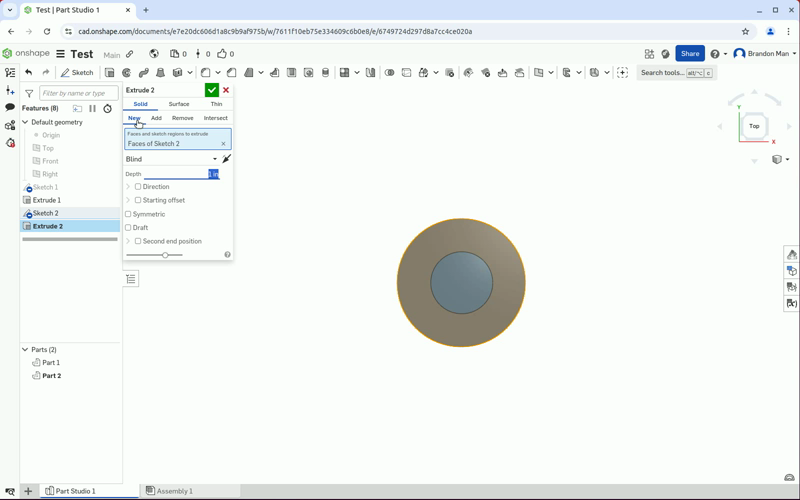
text(-8.184)
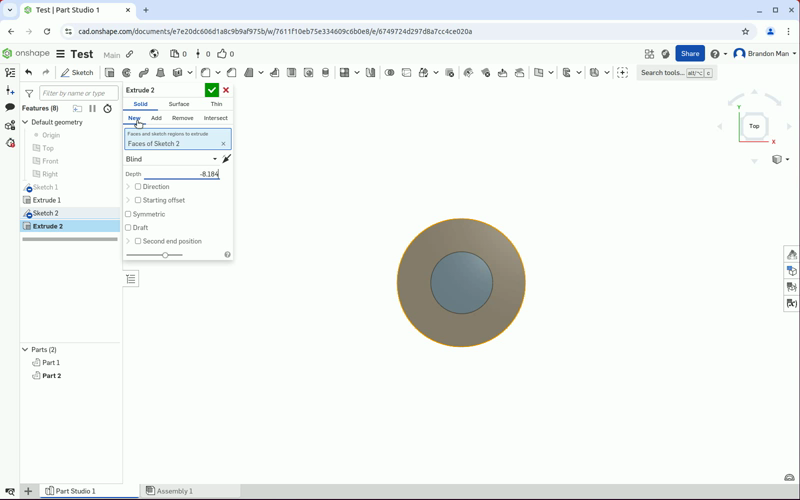
key(enter)
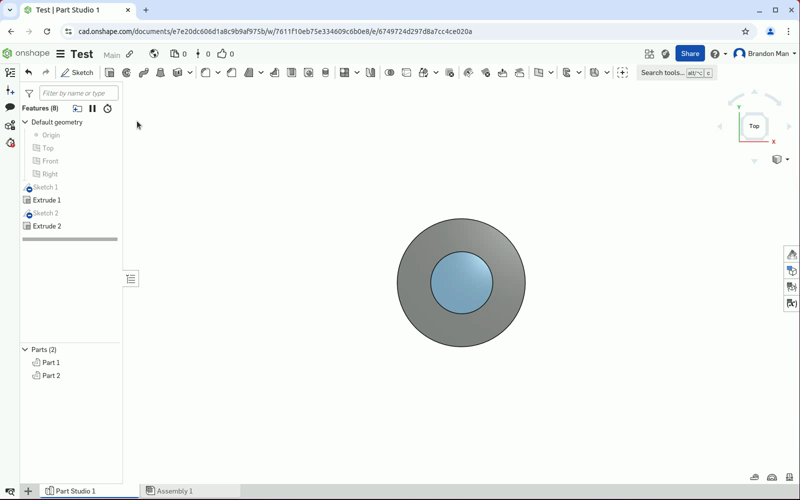
key(shift+h)
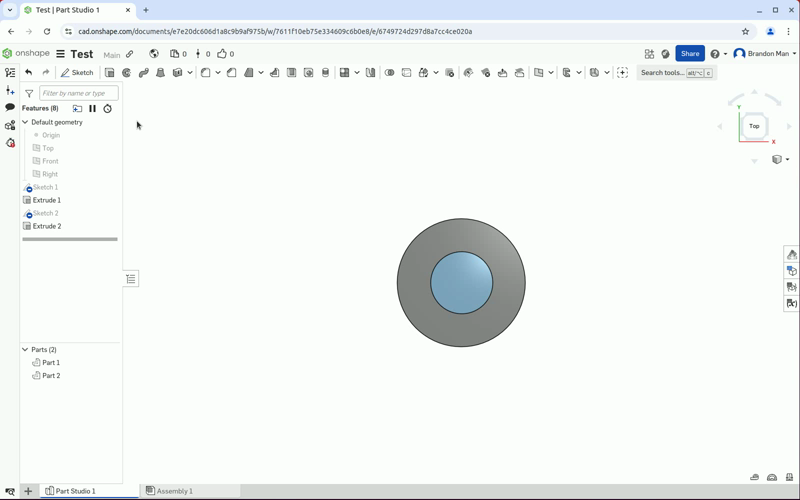
key(shift+h)
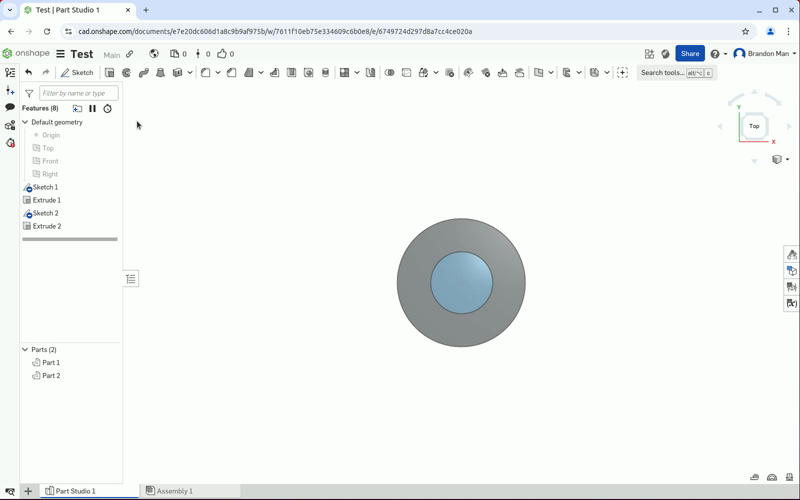
key(shift+7)
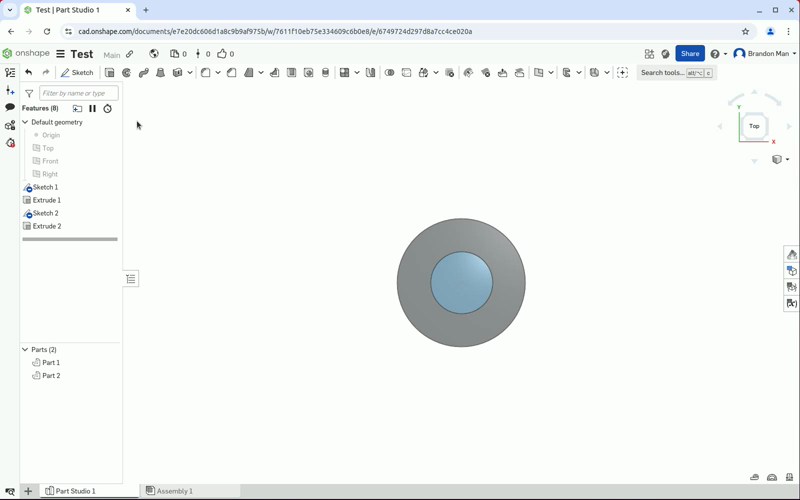
key(up, 3)
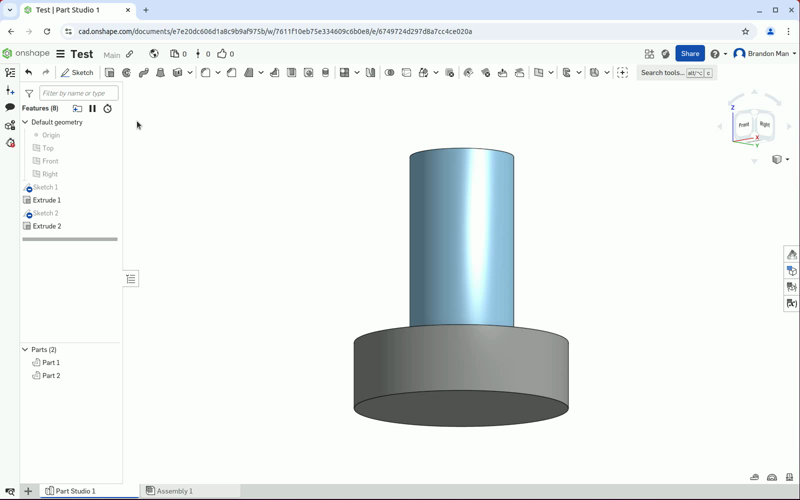
key(left, 3)
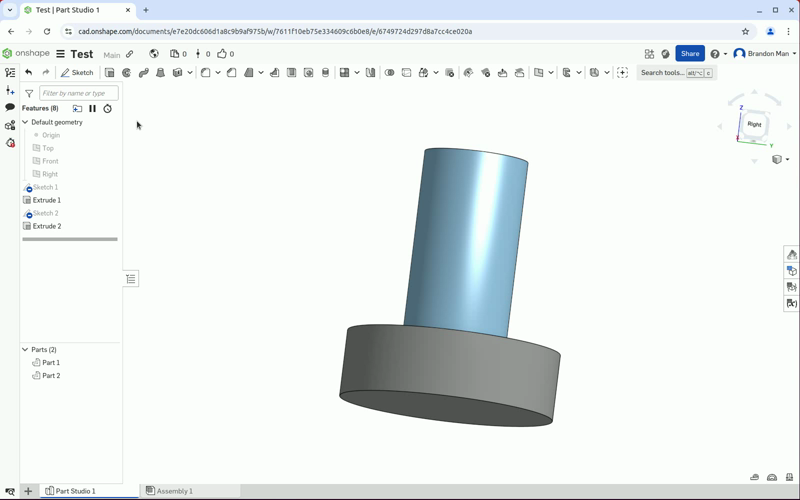
key(right, 3)
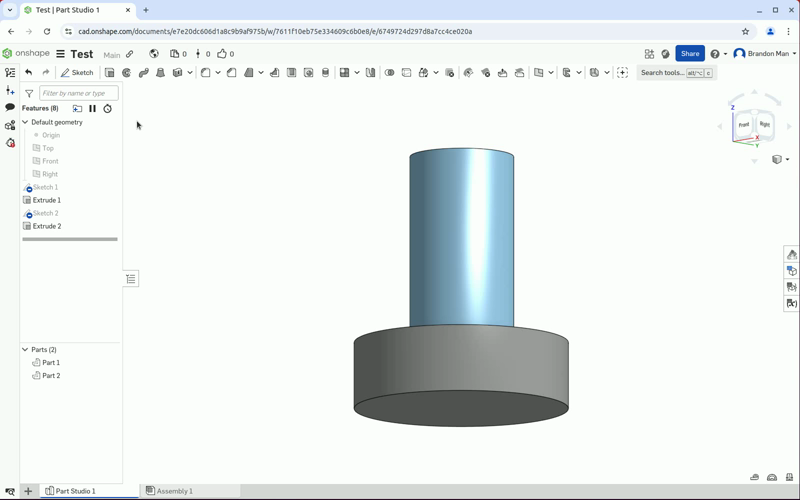
key(down, 3)
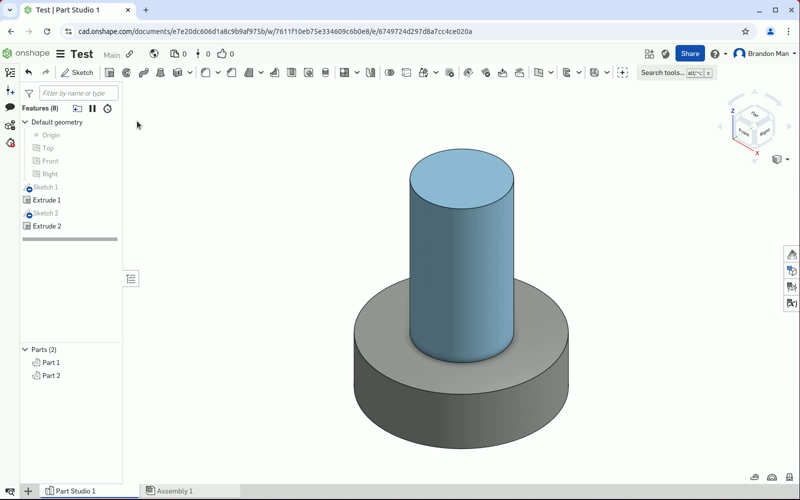
mouse_move(73, 189)
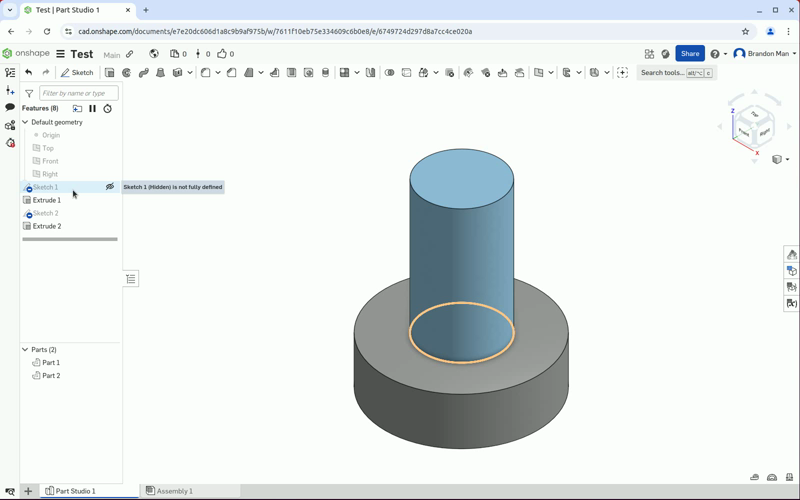
click(73, 189)